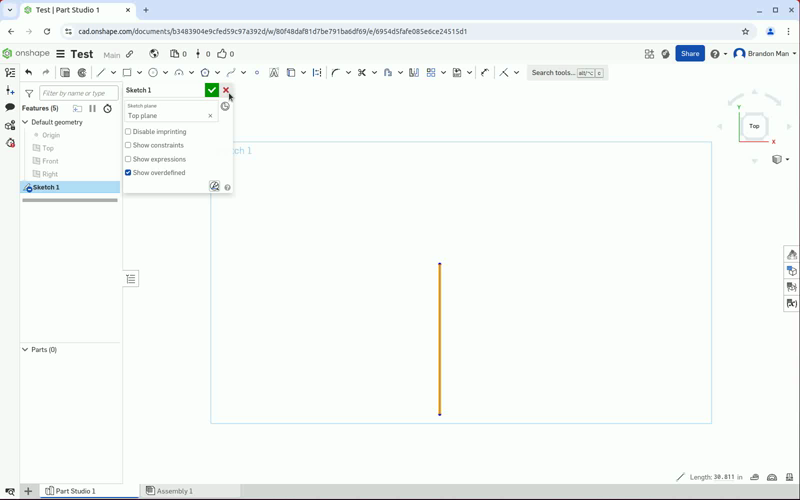
key(shift+h)
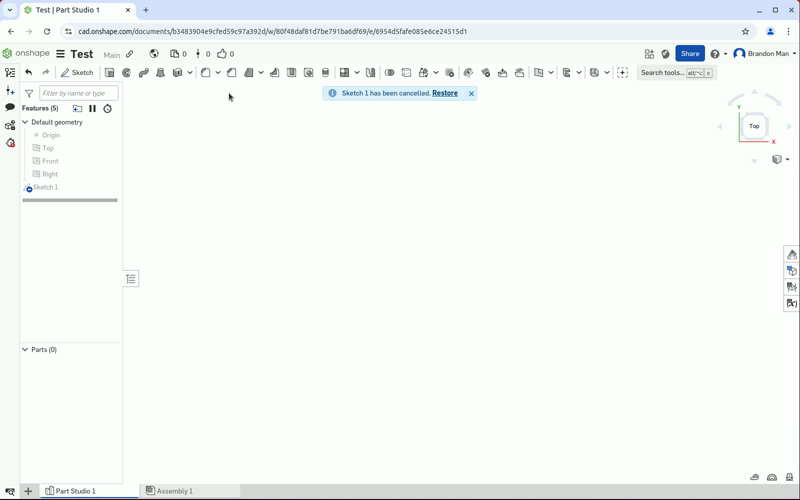
mouse_move(73, 352)
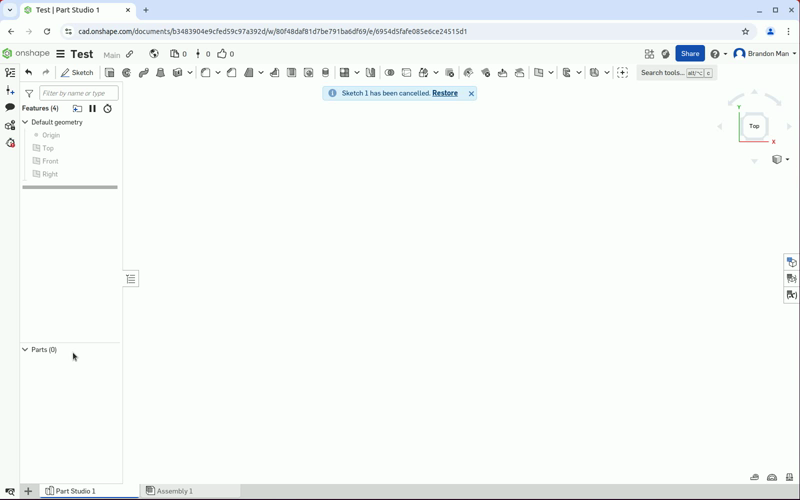
key(y)
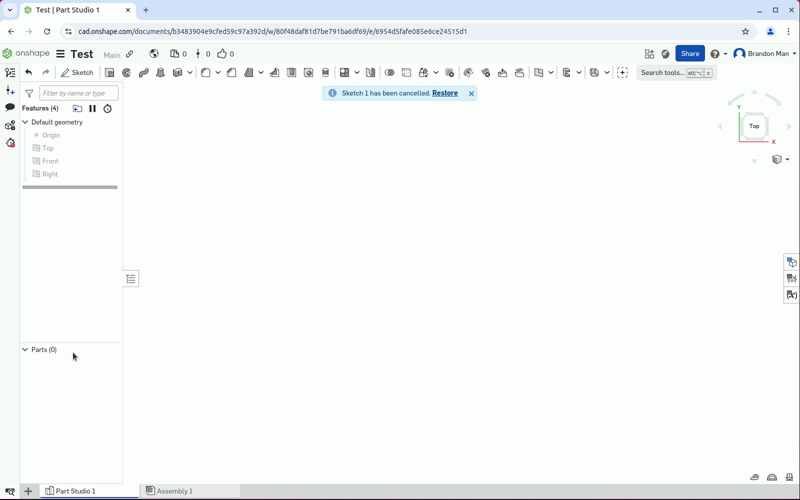
key(shift+p)
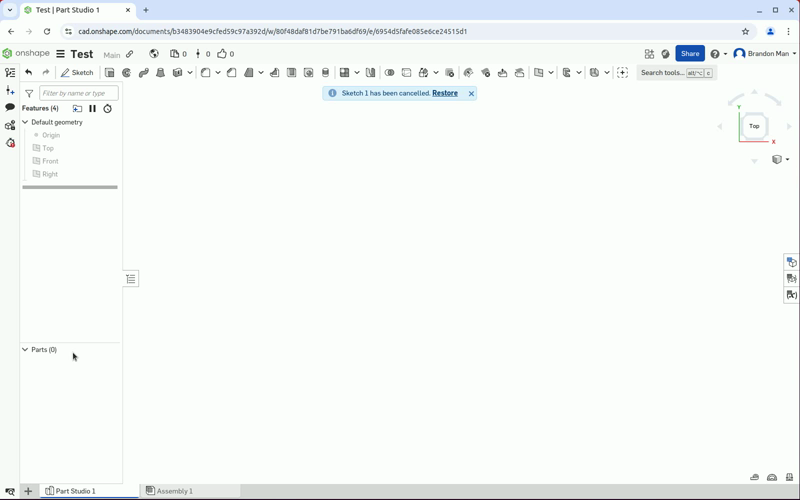
key(space)
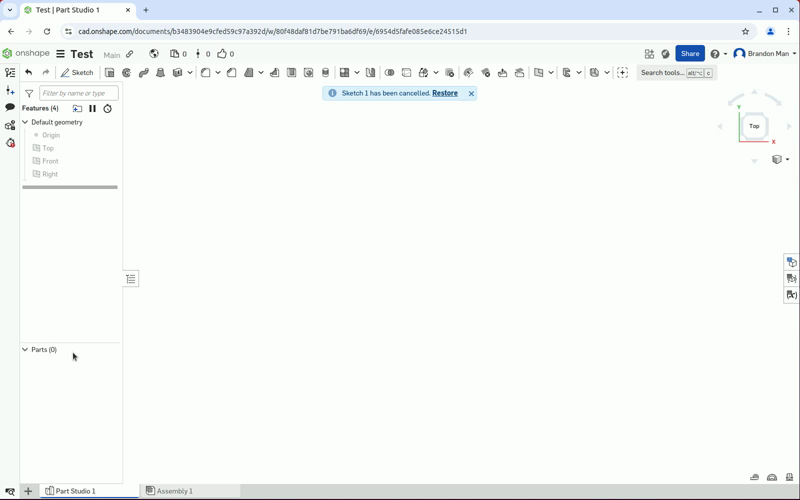
key_down(shift)
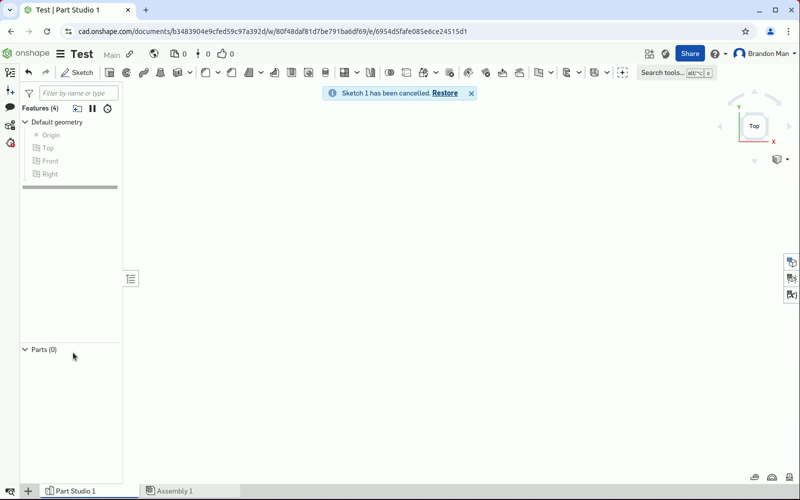
key(up)
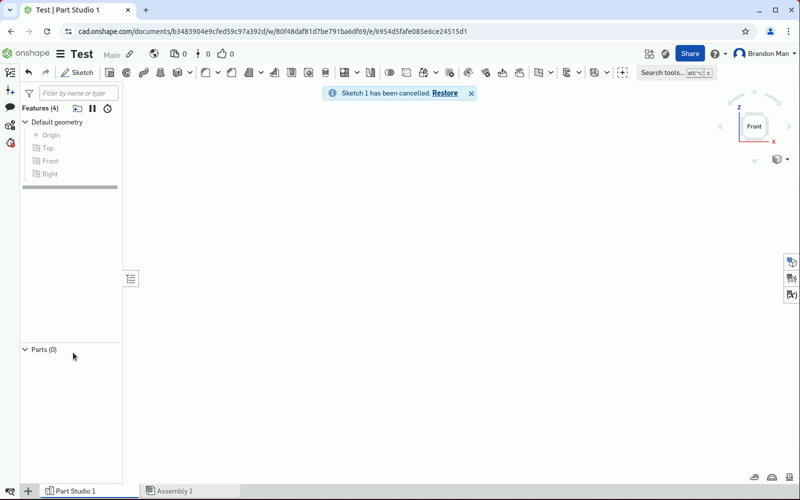
key_up(shift)
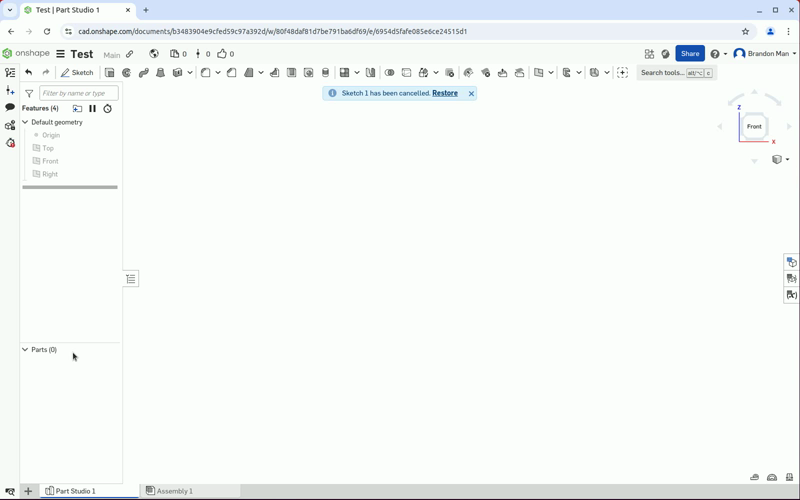
mouse_move(73, 352)
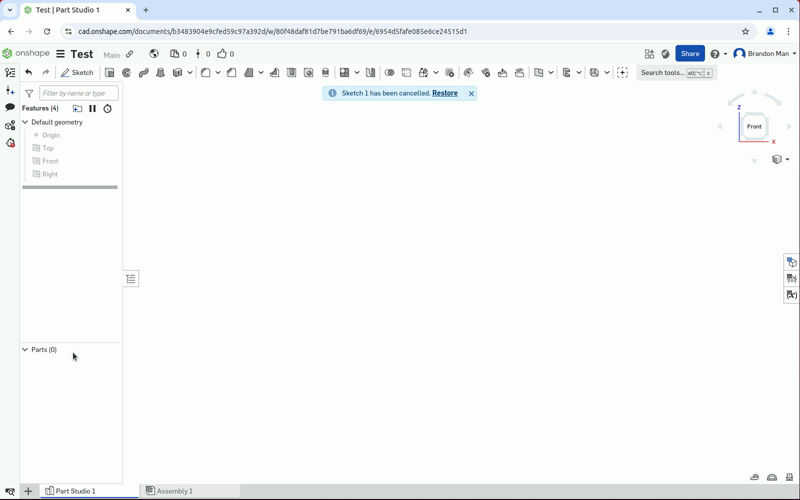
key(shift+y)
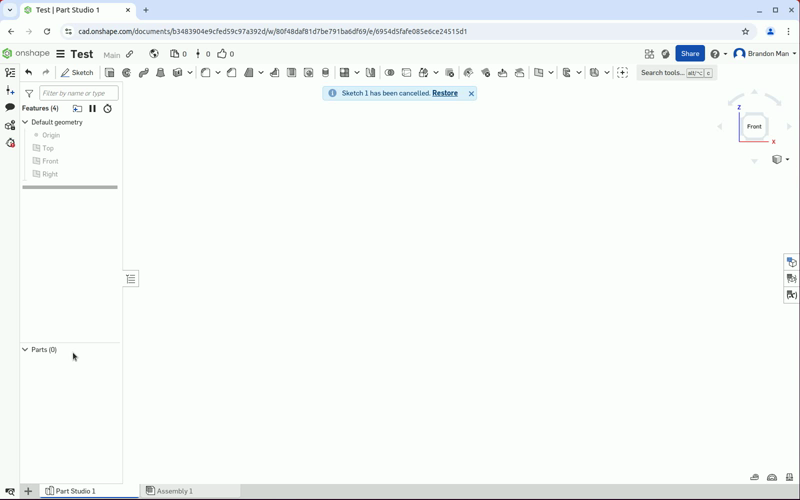
key(shift+s)
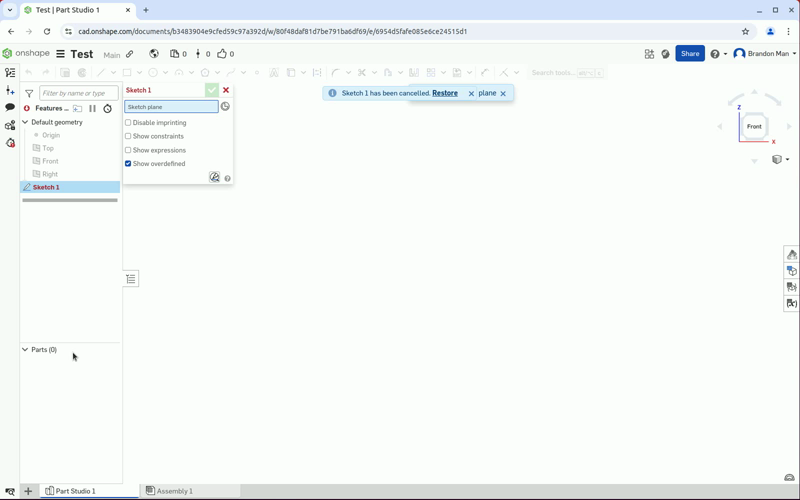
mouse_move(73, 163)
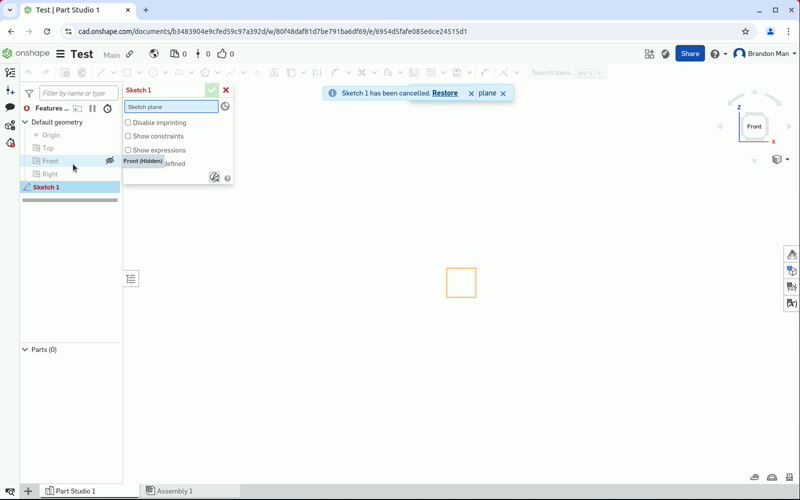
click(73, 163)
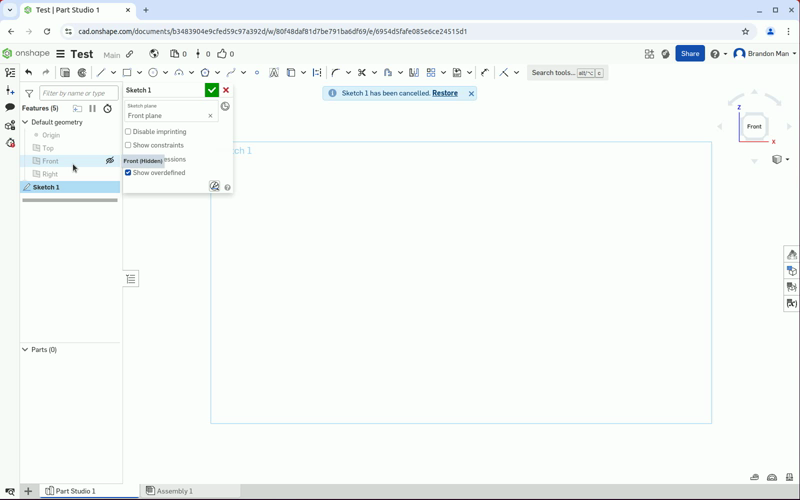
mouse_move(73, 352)
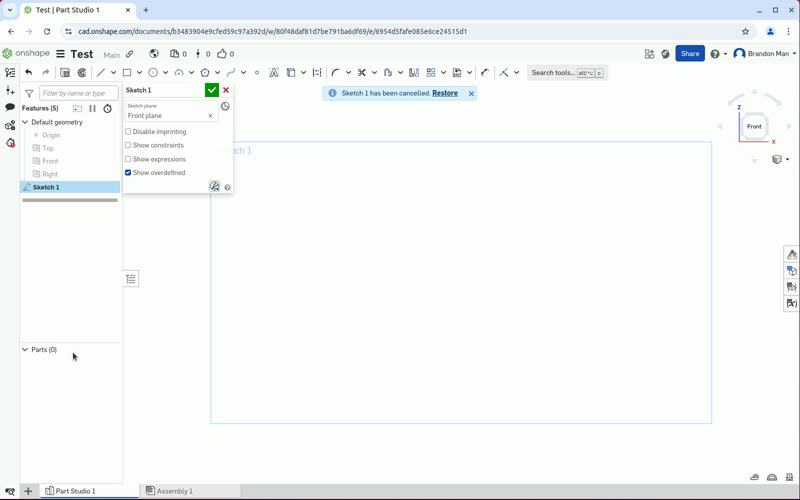
key(y)
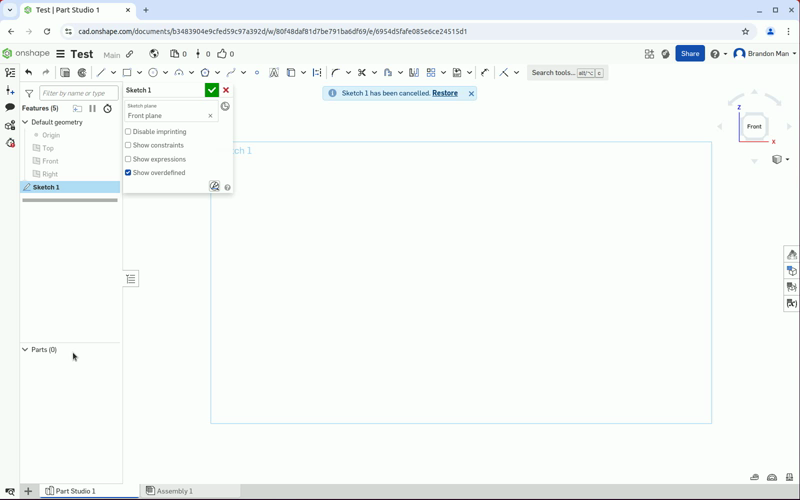
key(c)
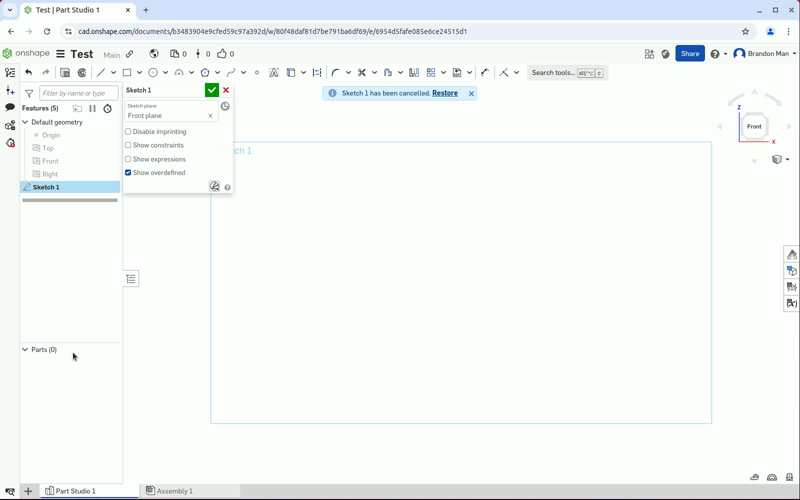
key_down(shift)
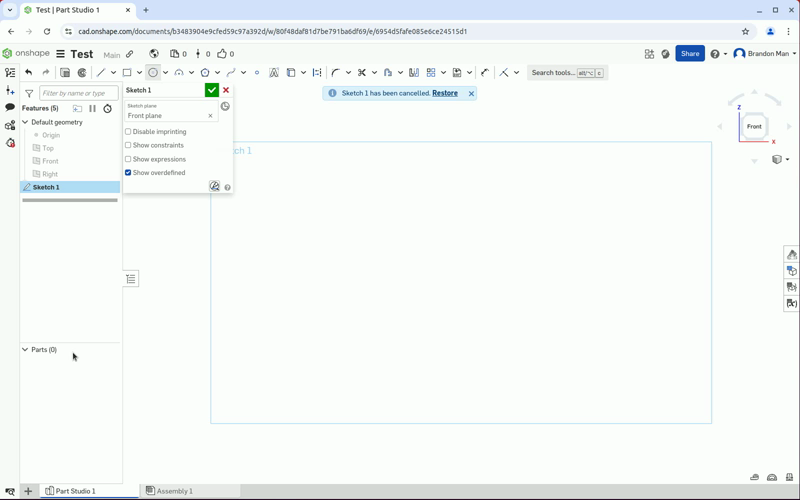
mouse_move(461, 282)
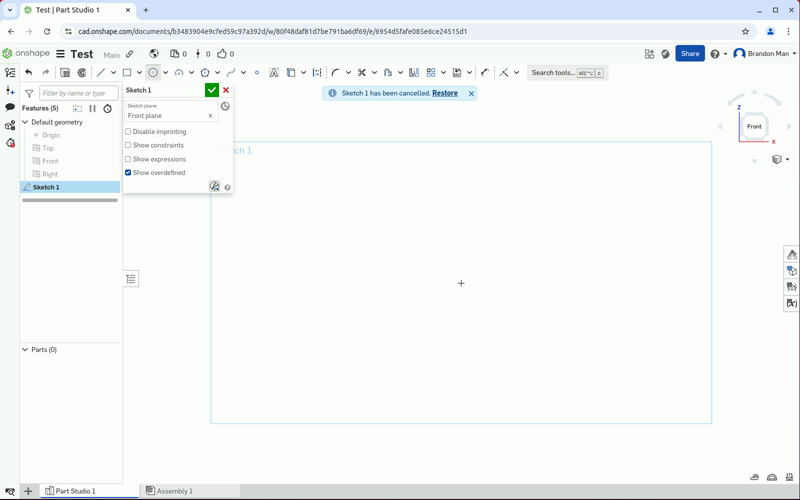
click(461, 282)
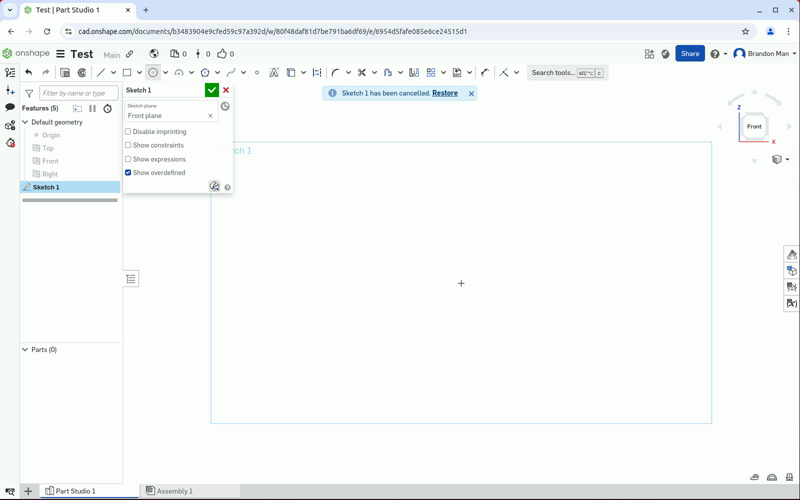
key_up(shift)
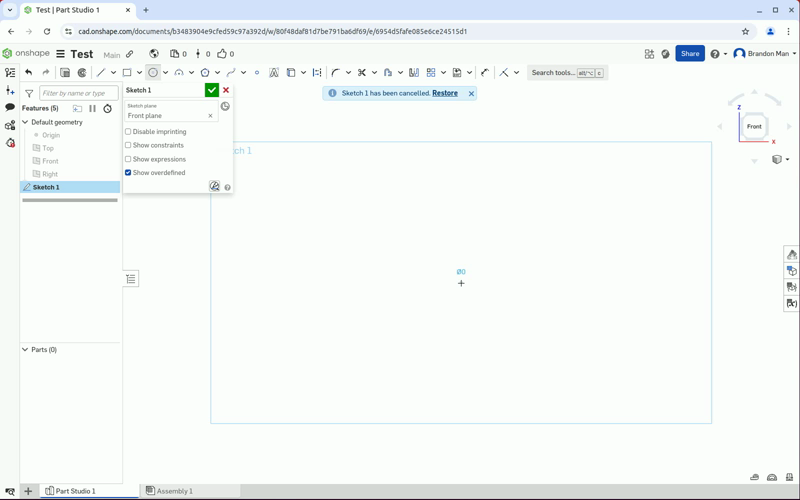
mouse_move(490, 282)
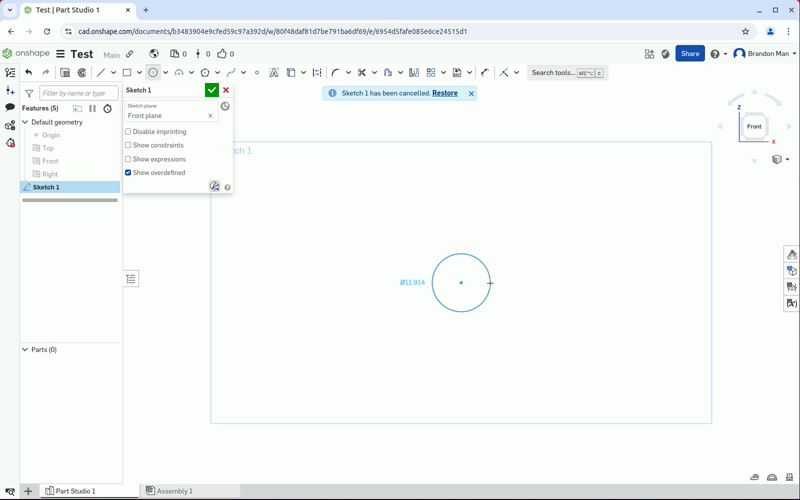
click(490, 282)
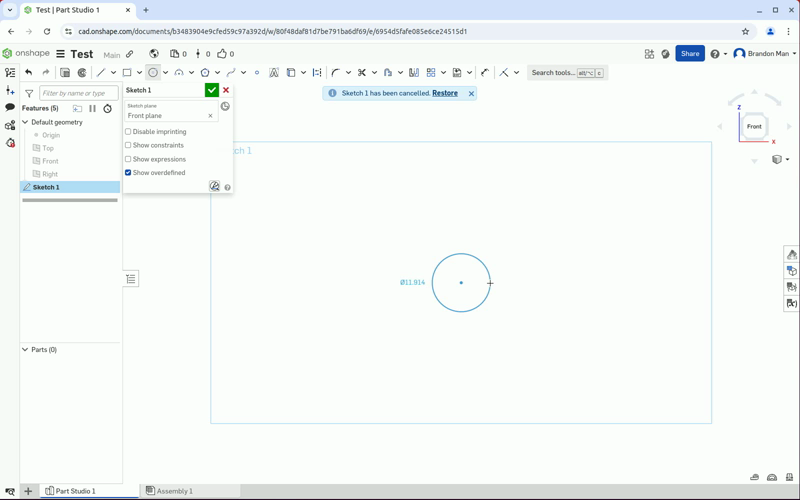
key(esc)
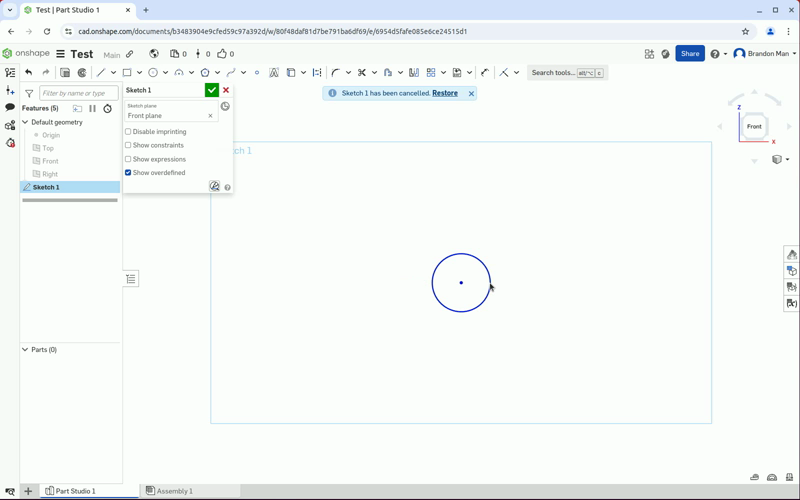
mouse_move(443, 277)
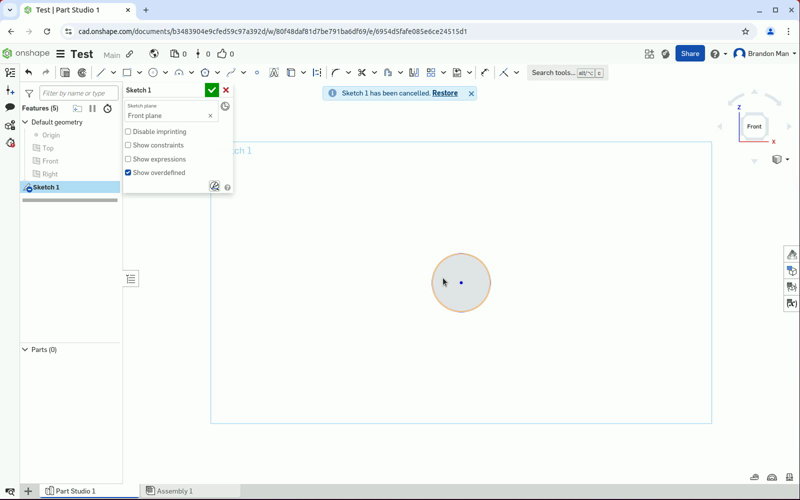
click(443, 277)
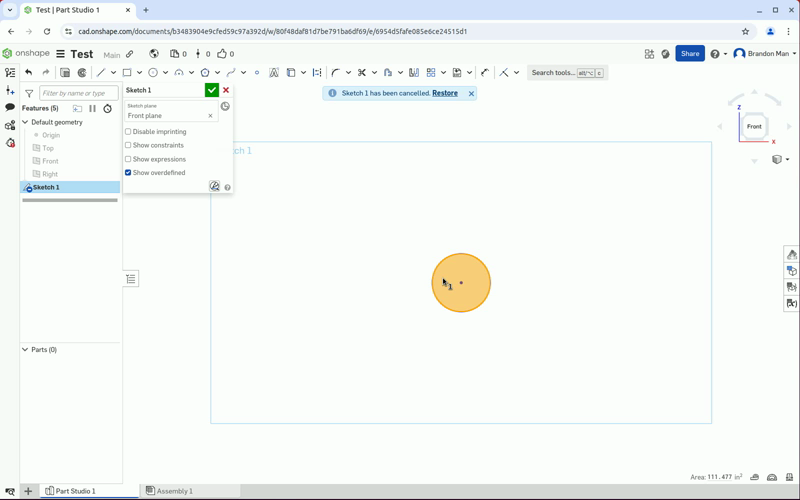
mouse_move(73, 352)
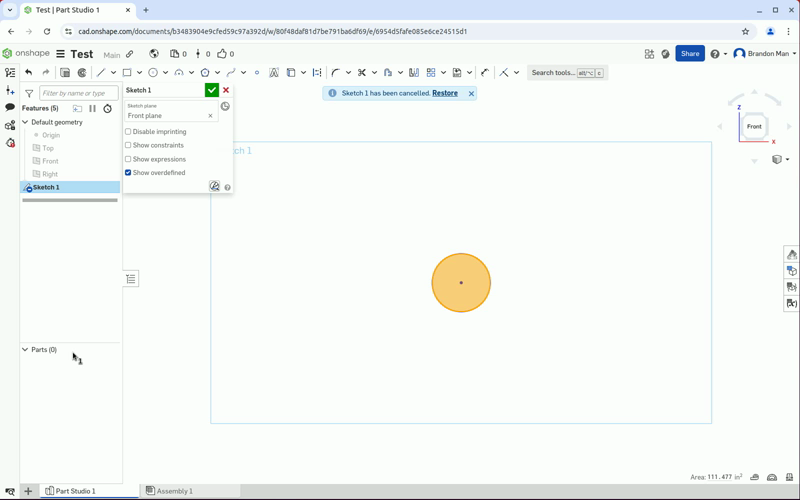
key(shift+y)
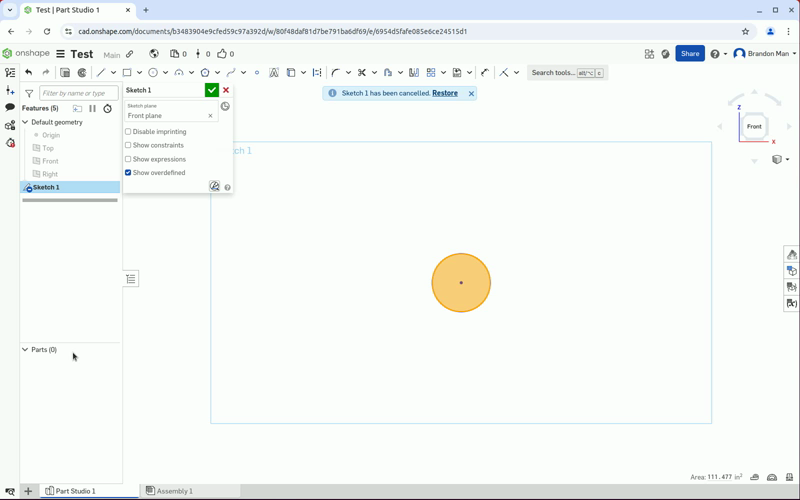
key(shift+e)
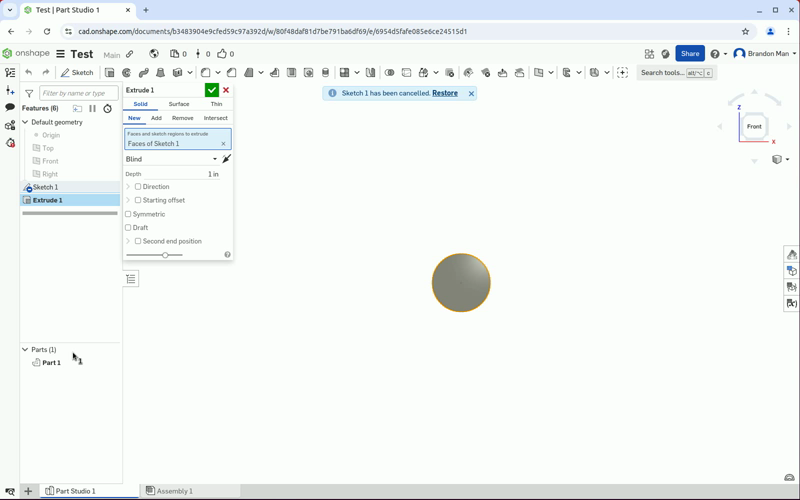
mouse_move(143, 106)
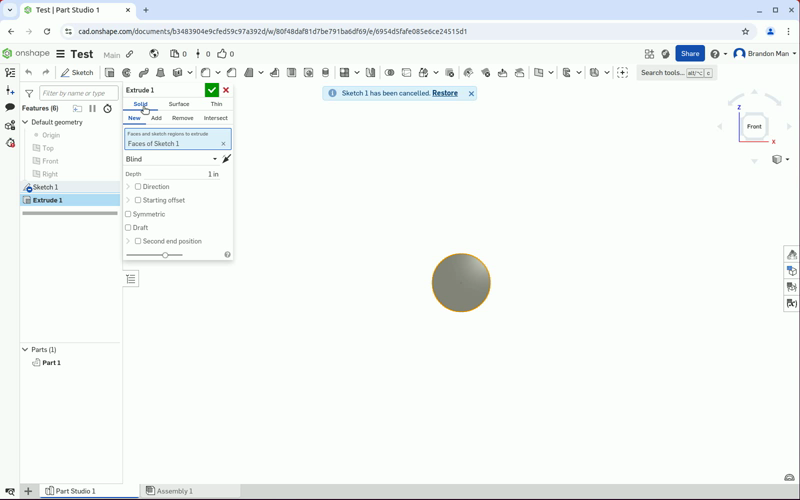
click(143, 106)
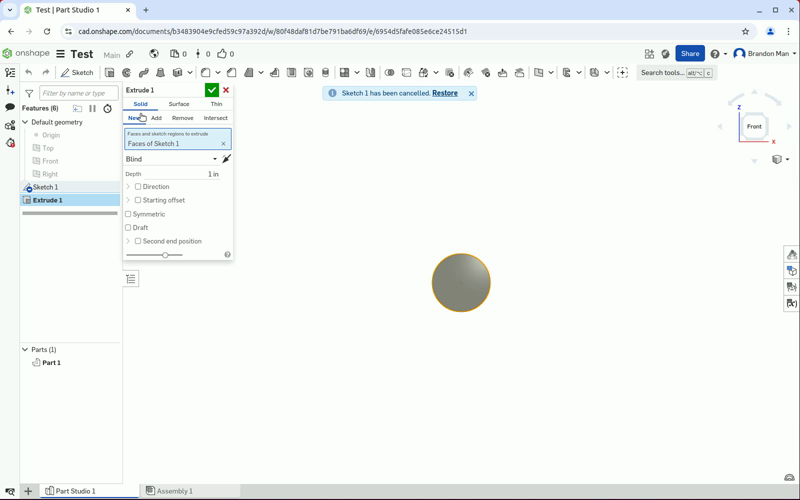
mouse_move(137, 120)
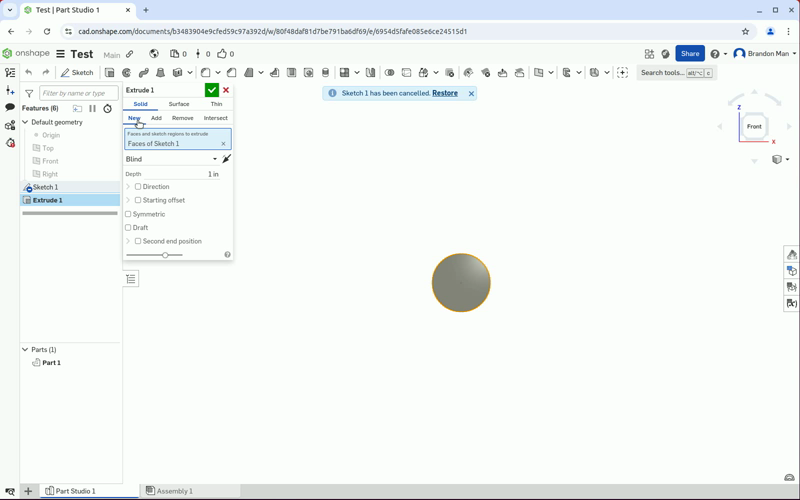
click(137, 120)
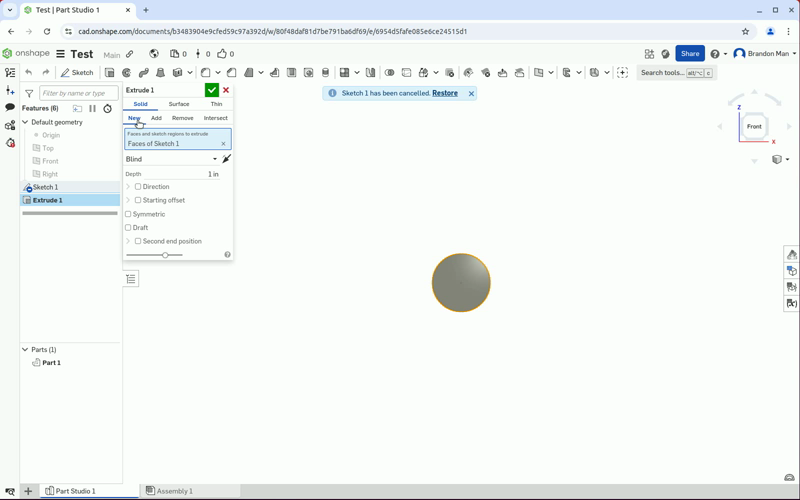
key(tab, 4)
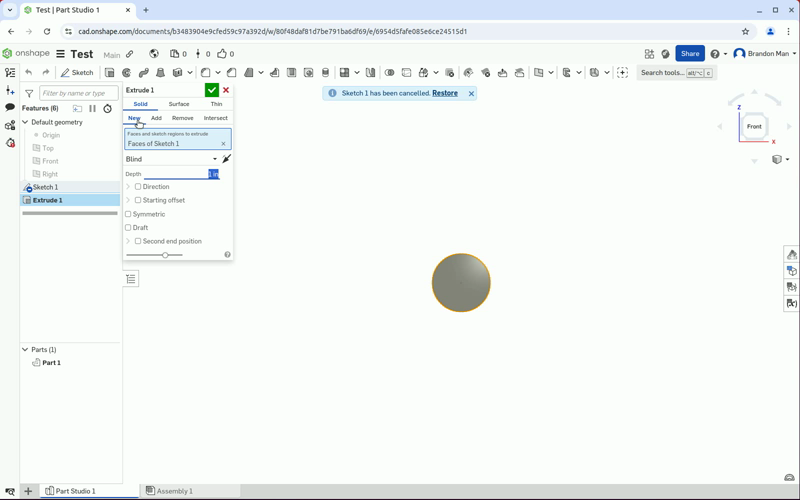
text(15.405)
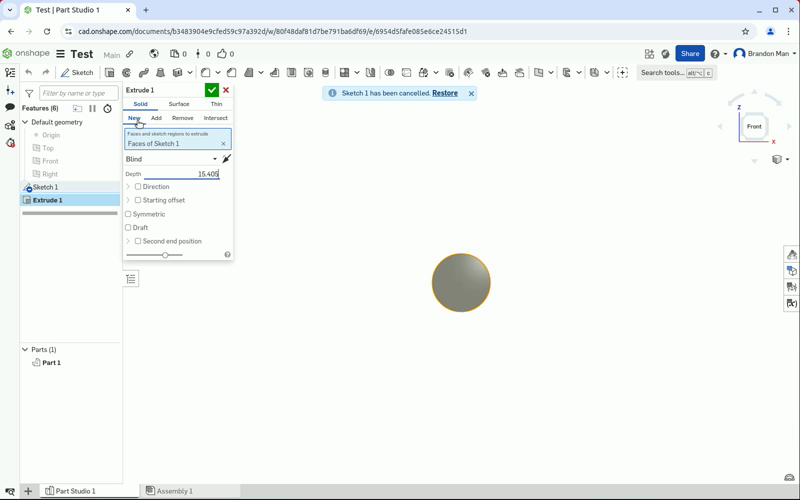
key(enter)
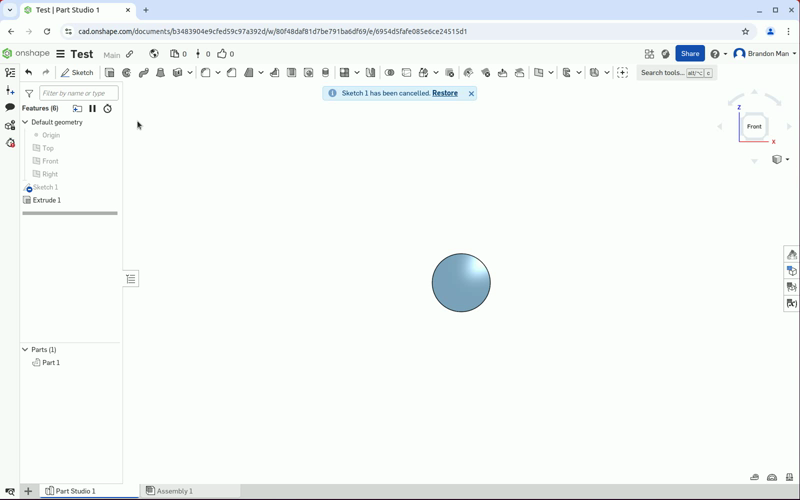
key(shift+h)
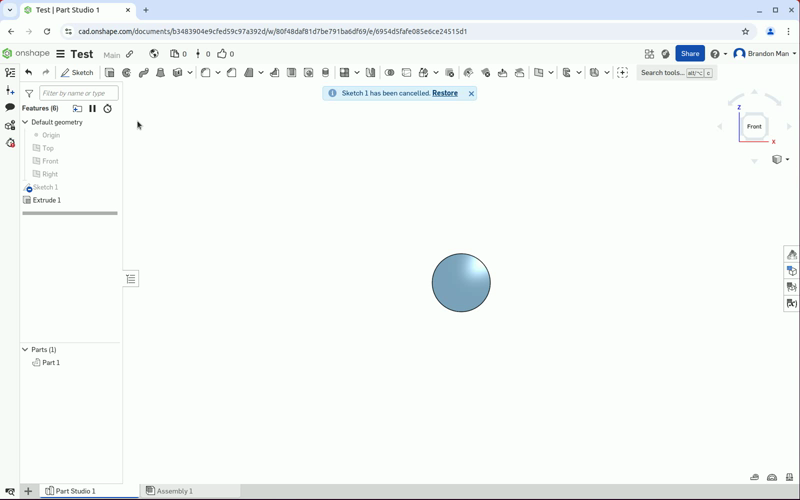
key(shift+h)
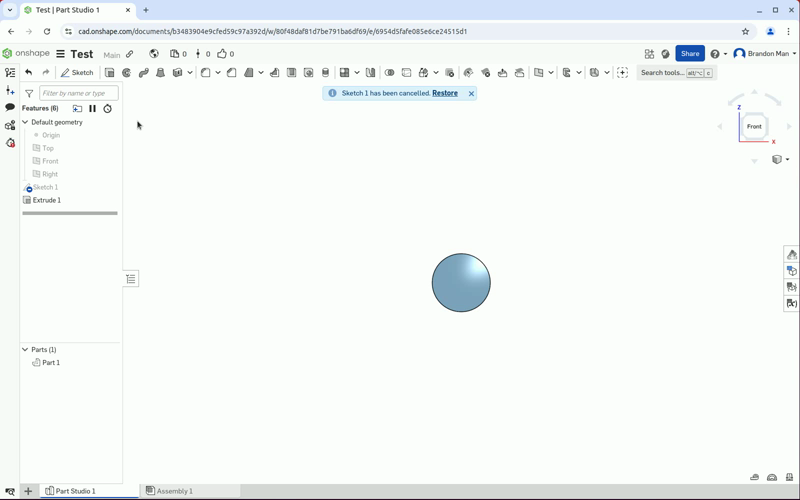
mouse_move(73, 189)
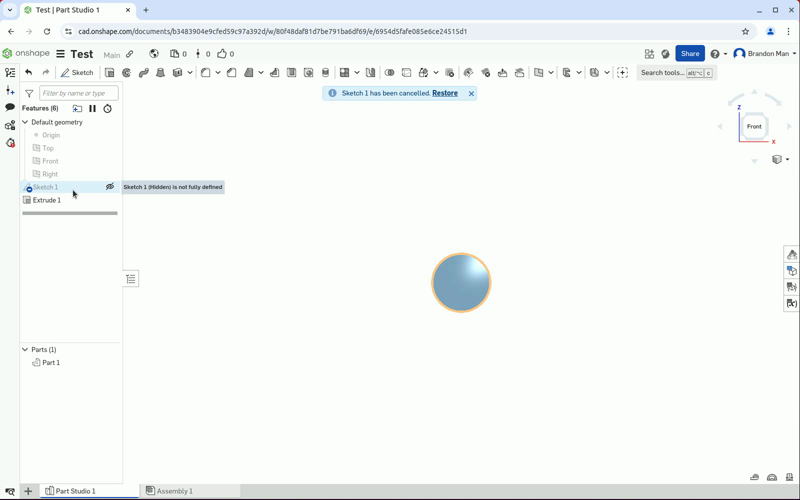
click(73, 189)
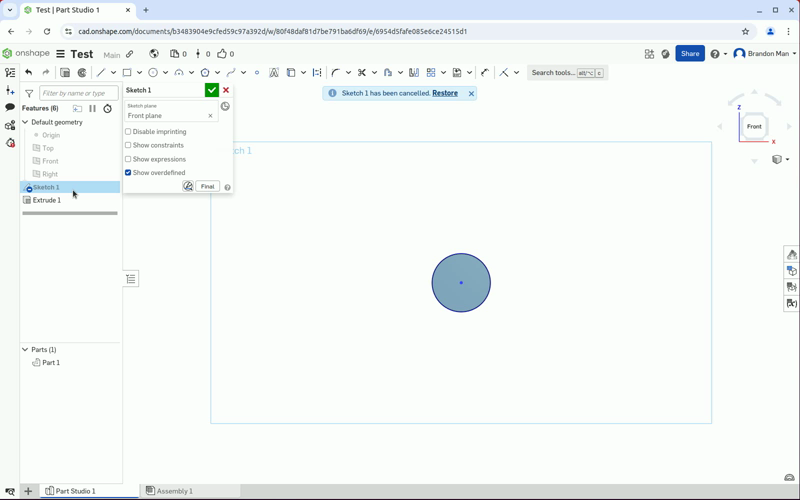
mouse_move(229, 92)
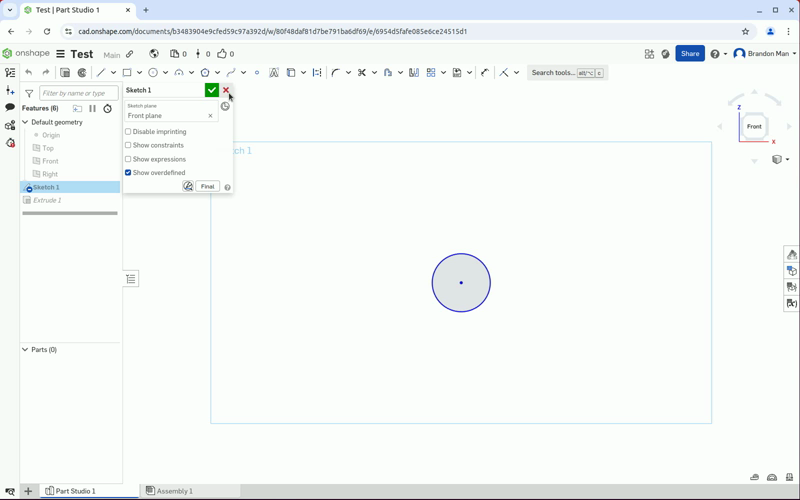
click(229, 92)
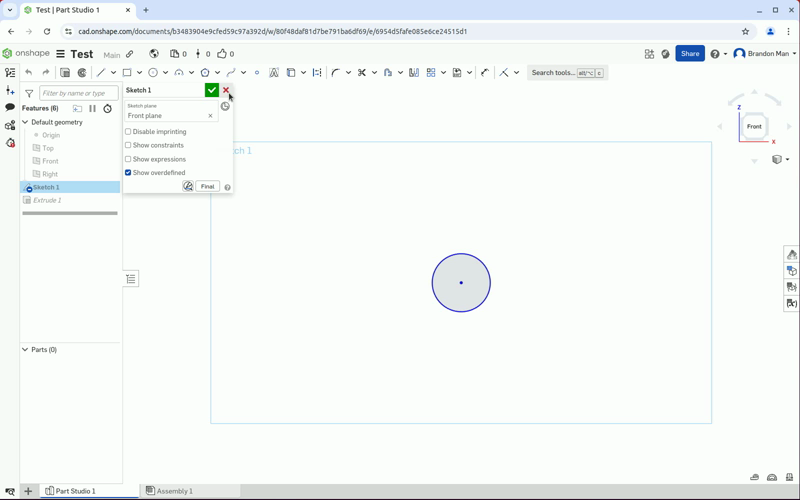
key(shift+s)
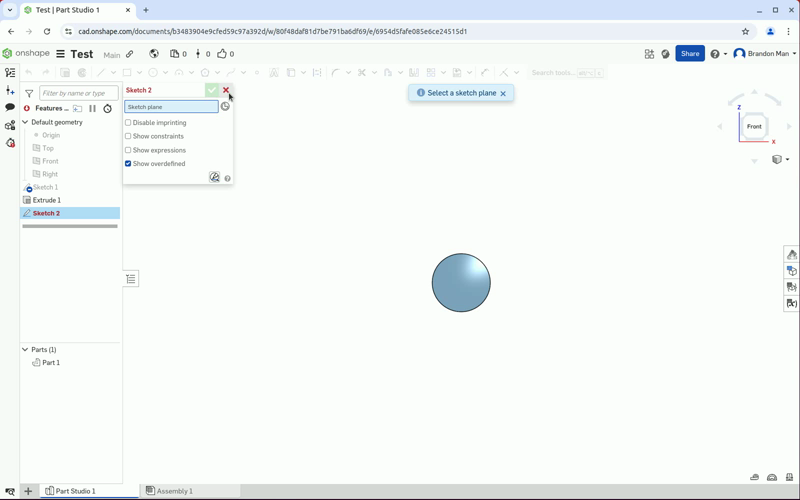
mouse_move(73, 163)
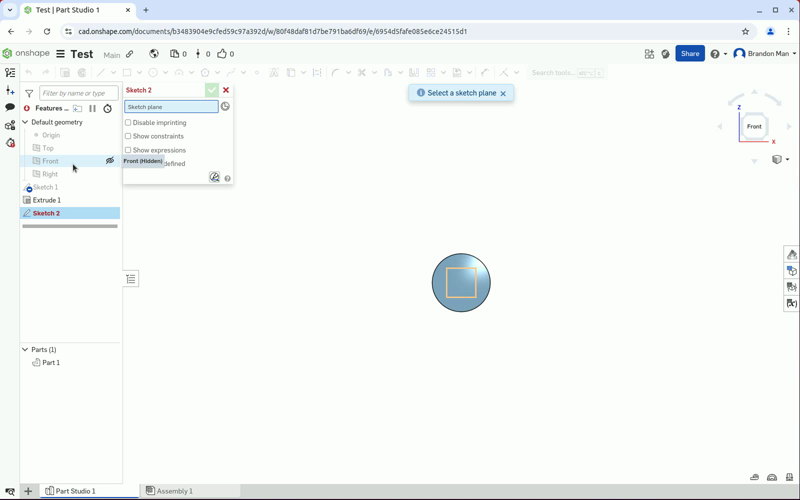
click(73, 163)
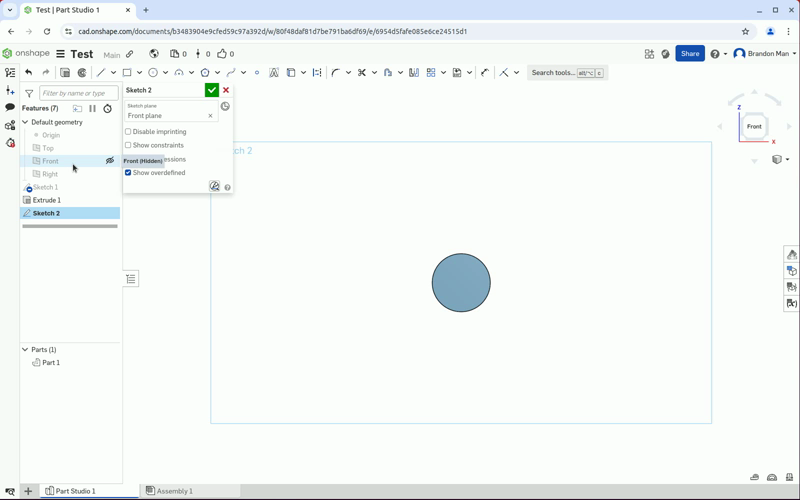
mouse_move(73, 352)
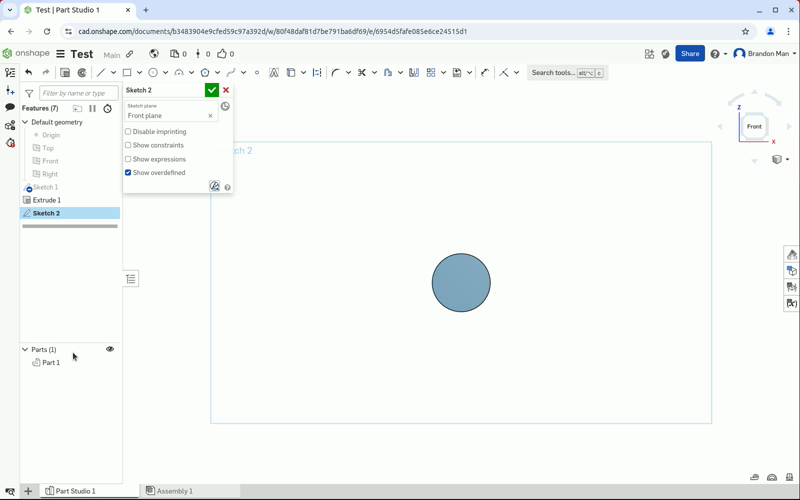
key(y)
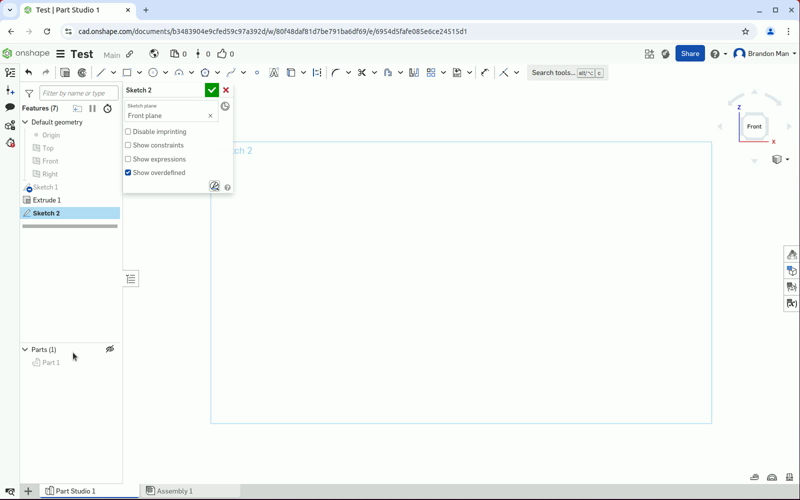
key(c)
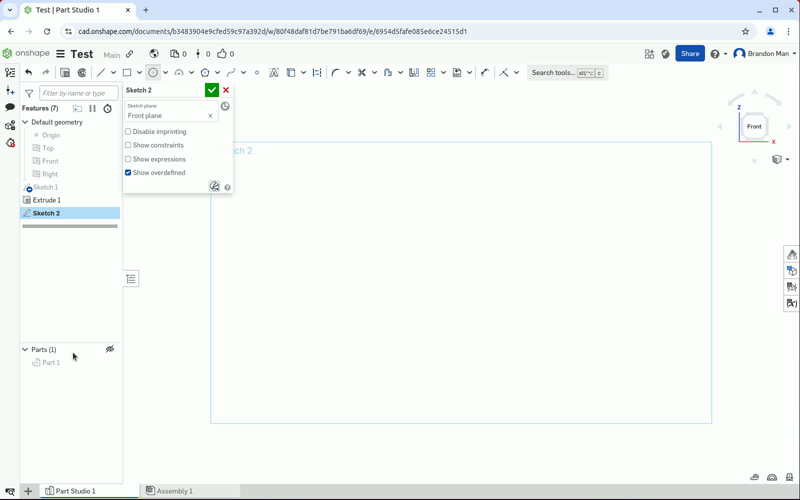
key_down(shift)
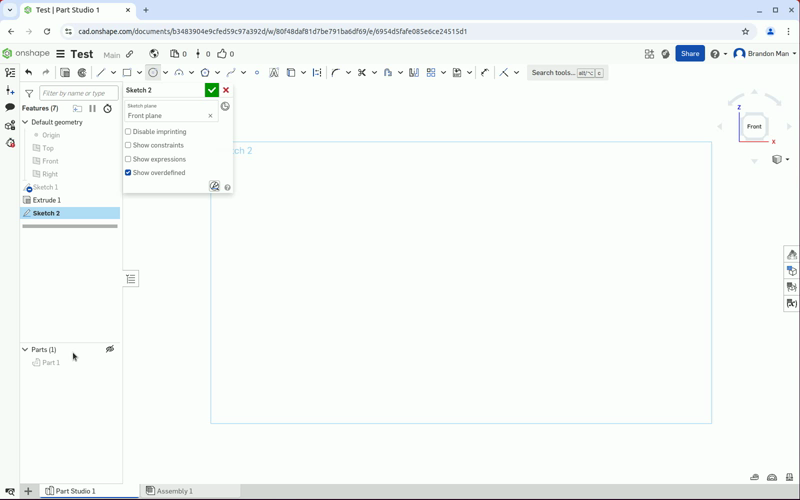
mouse_move(461, 282)
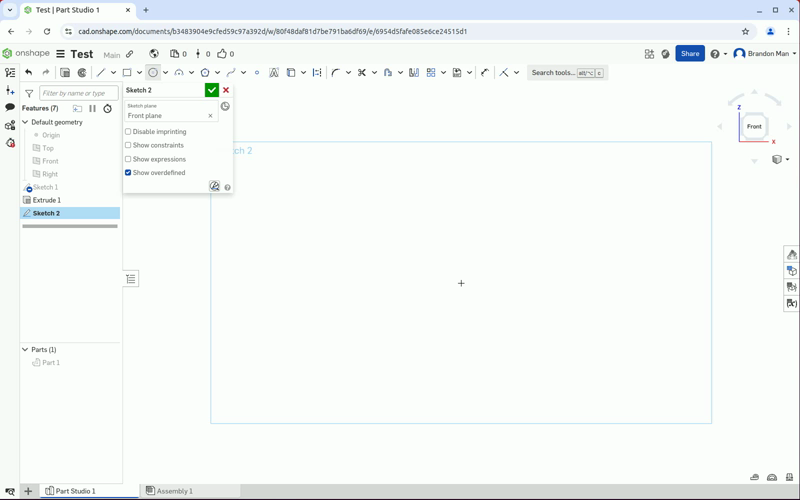
click(461, 282)
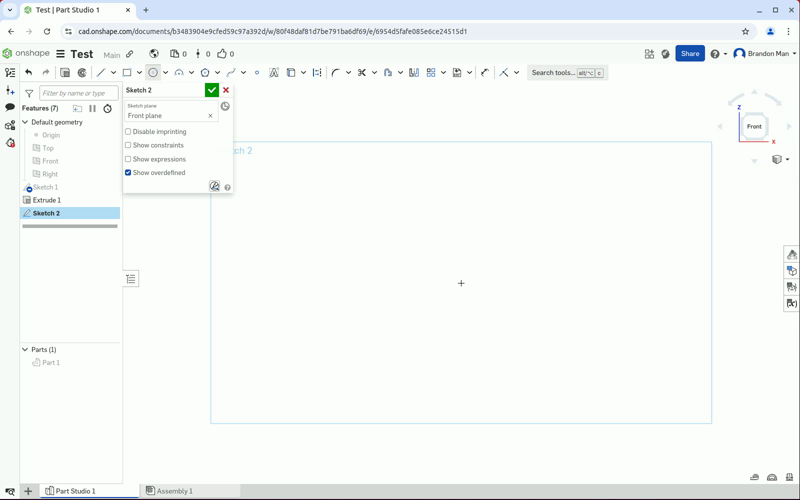
key_up(shift)
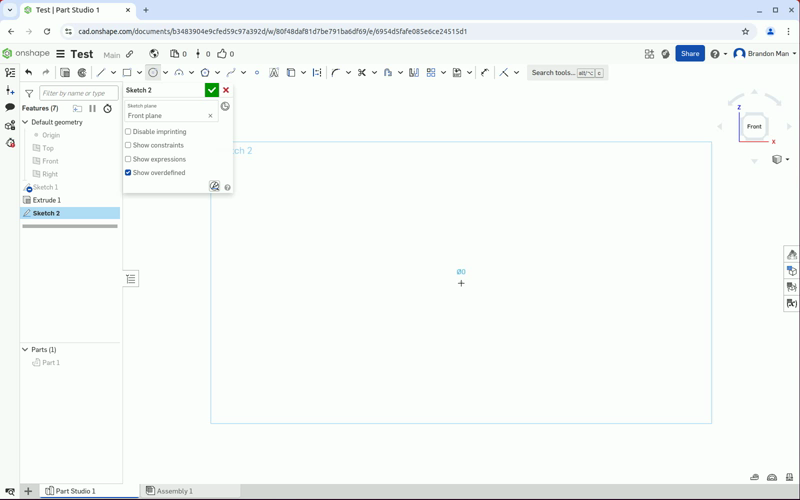
mouse_move(490, 282)
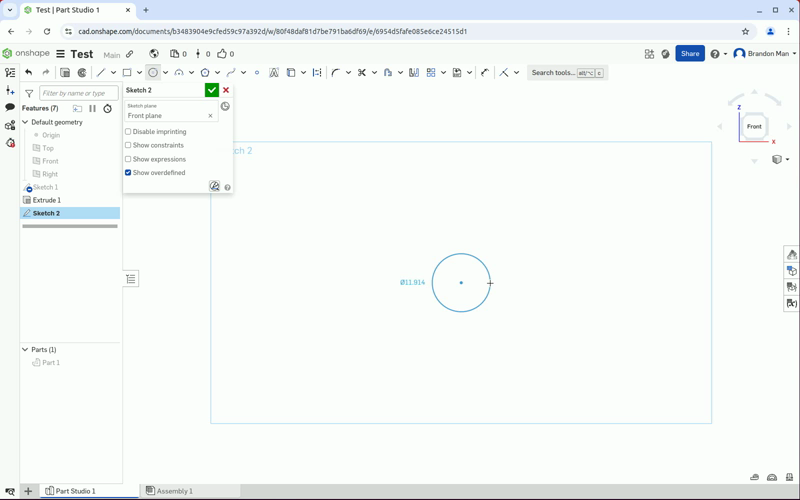
click(490, 282)
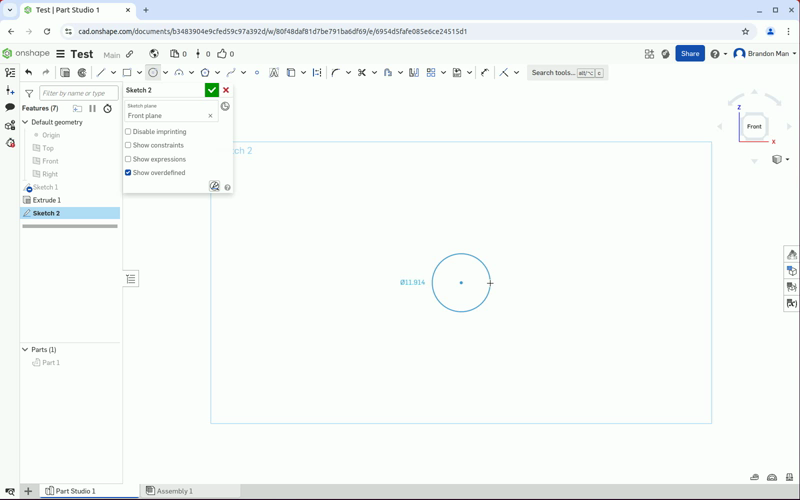
key(esc)
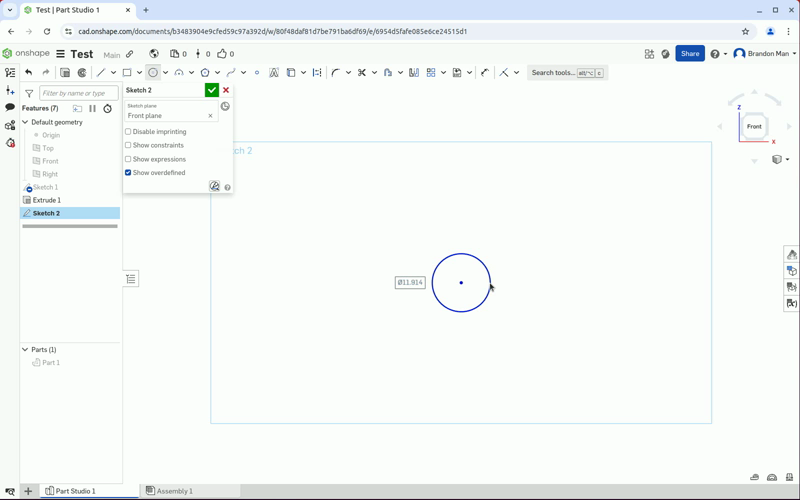
mouse_move(464, 274)
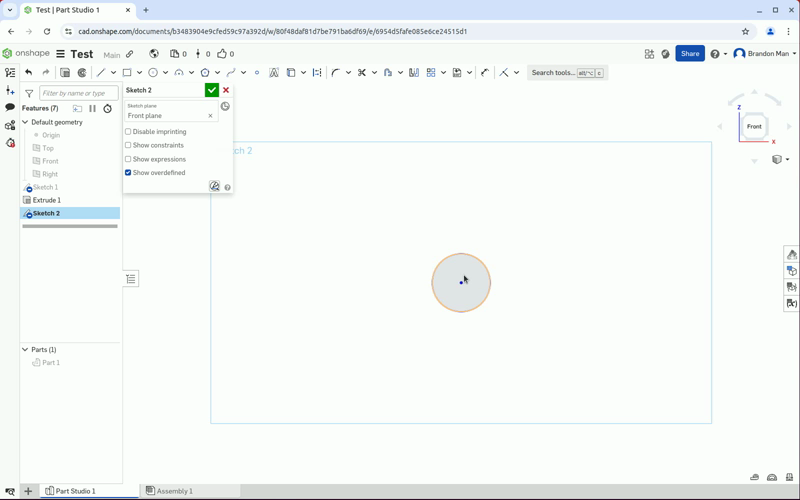
click(464, 274)
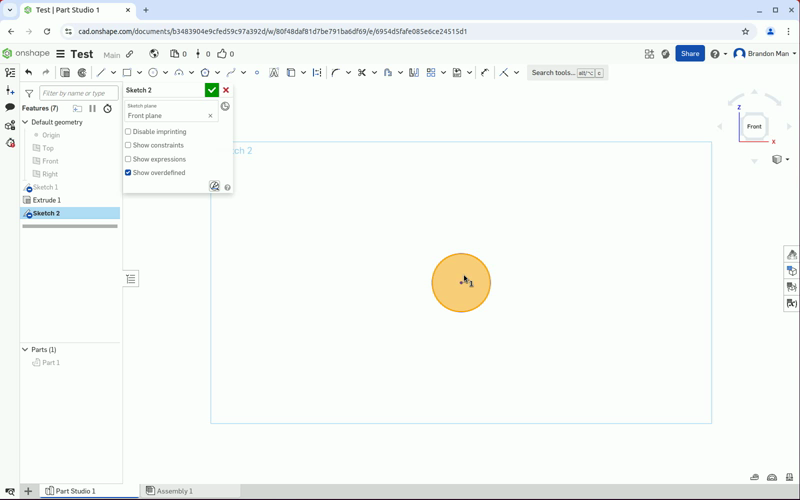
mouse_move(73, 352)
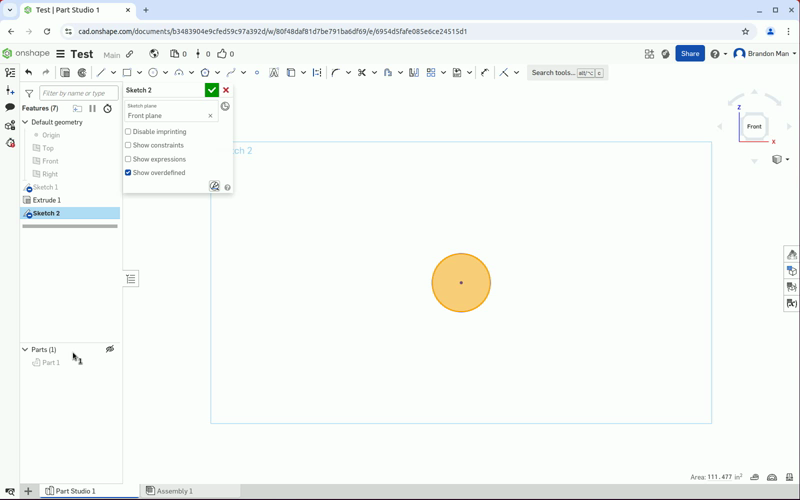
key(shift+y)
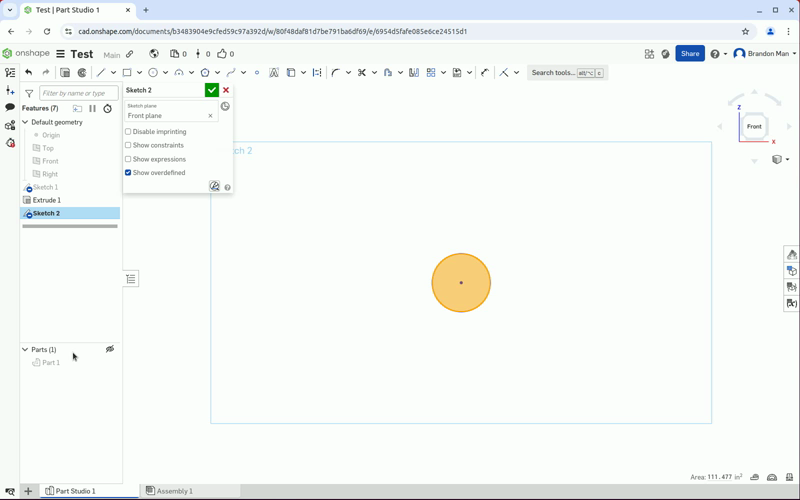
key(shift+e)
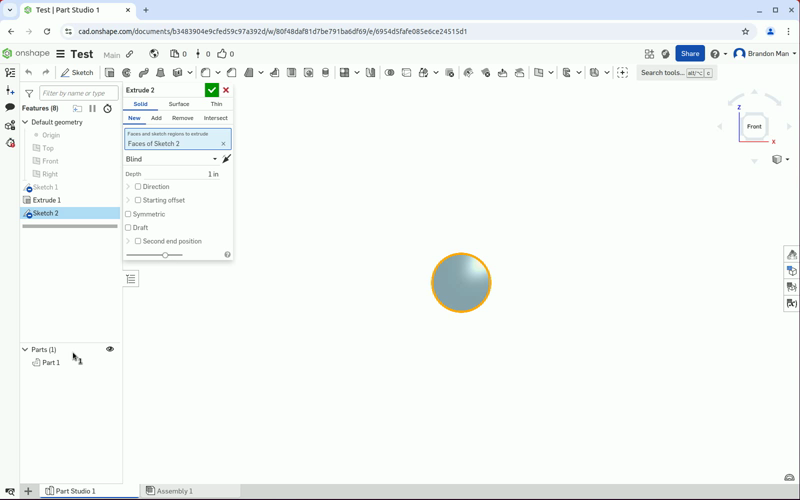
mouse_move(143, 106)
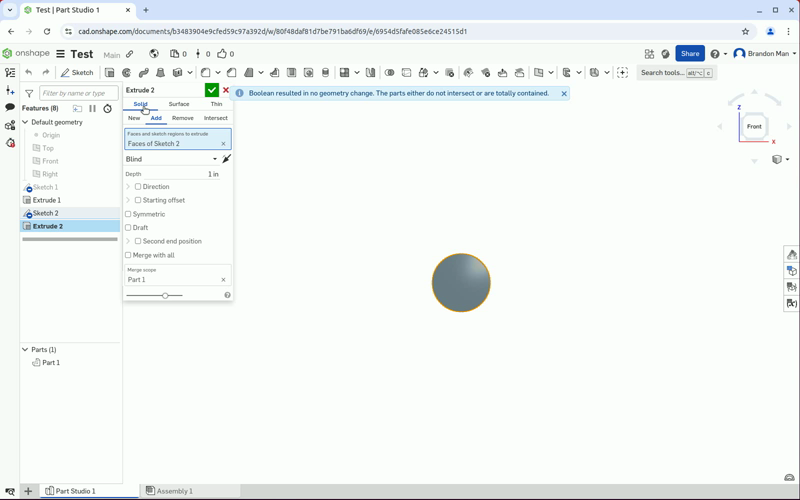
click(143, 106)
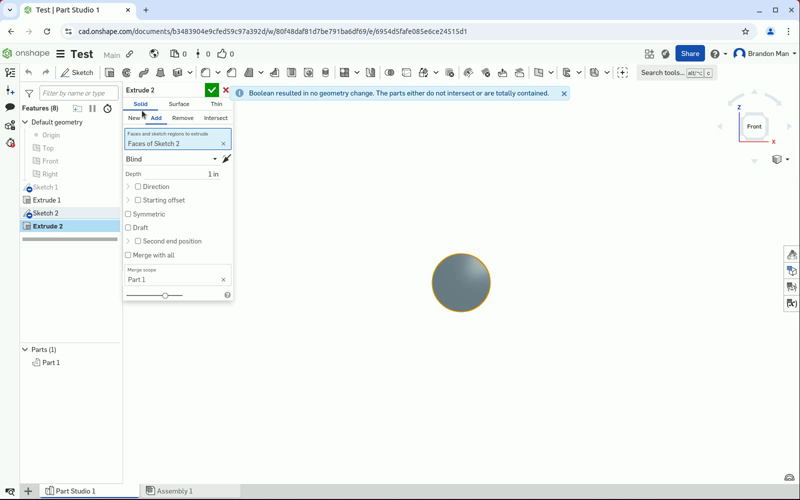
mouse_move(137, 120)
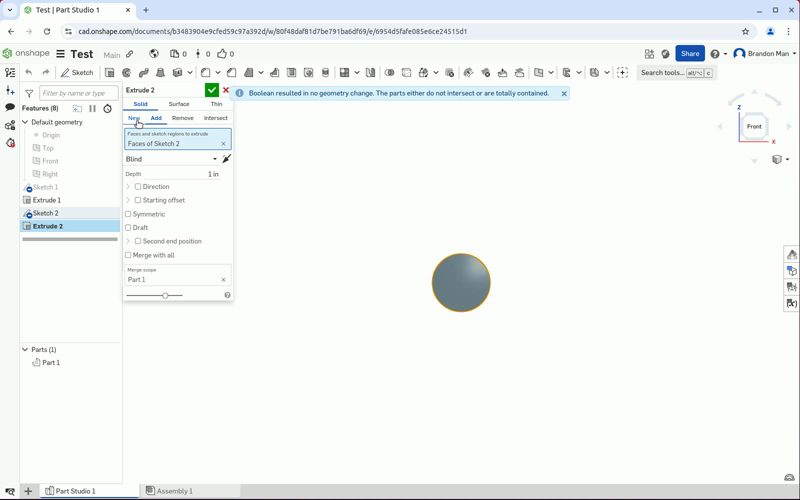
click(137, 120)
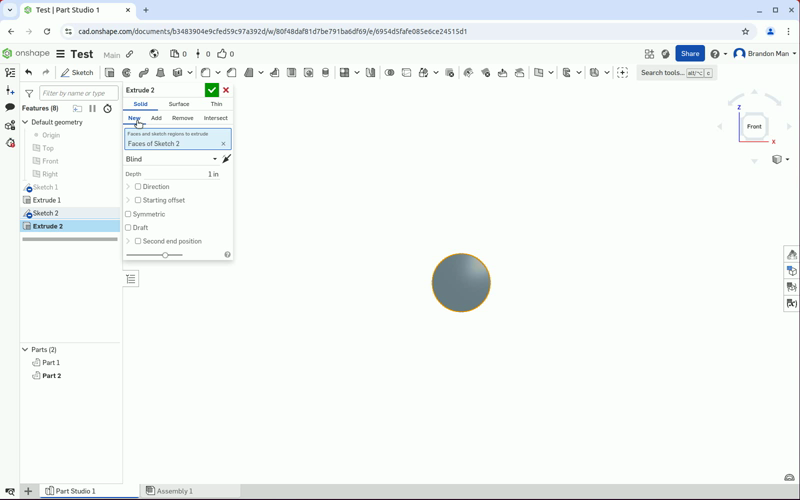
key(tab, 4)
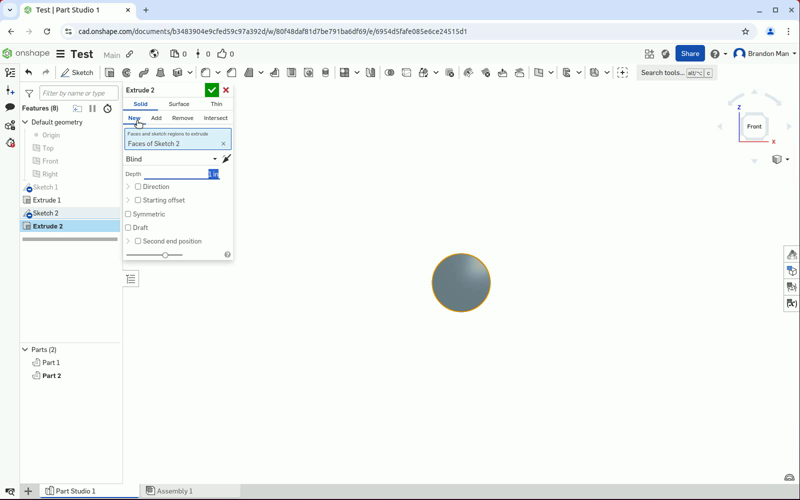
text(23.108)
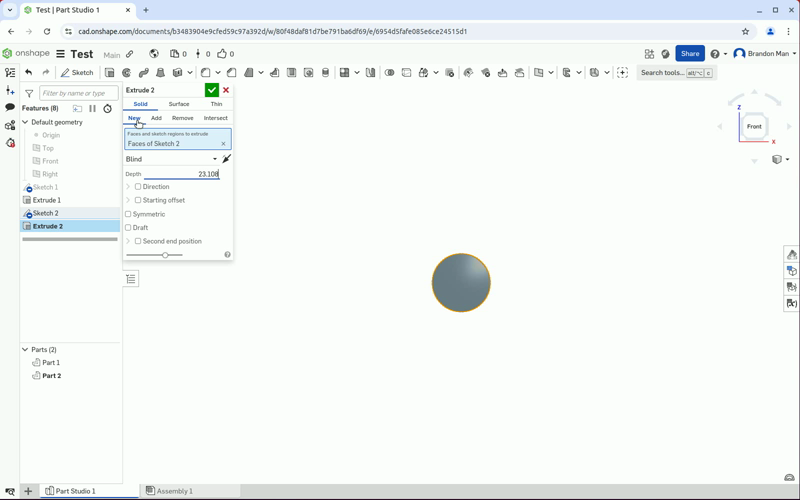
key(enter)
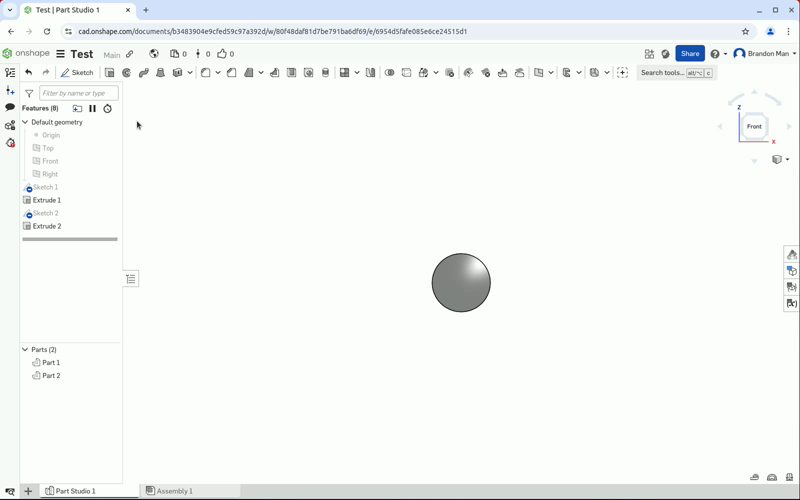
key(shift+h)
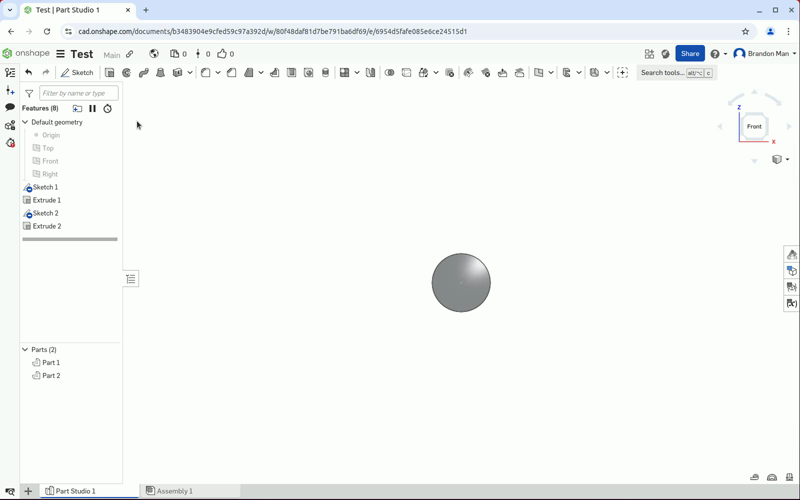
key(shift+h)
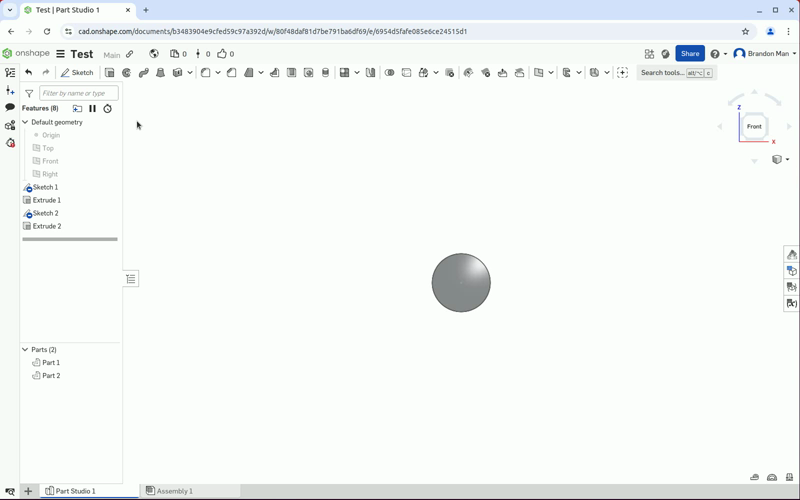
key(shift+7)
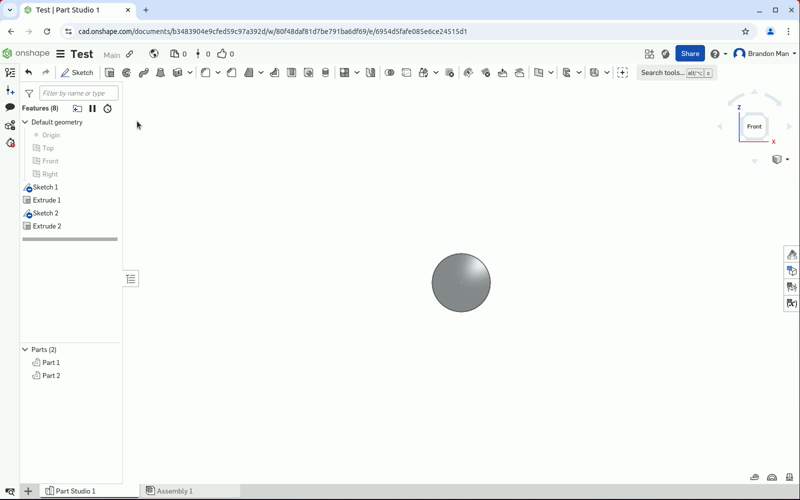
key(left, 2)
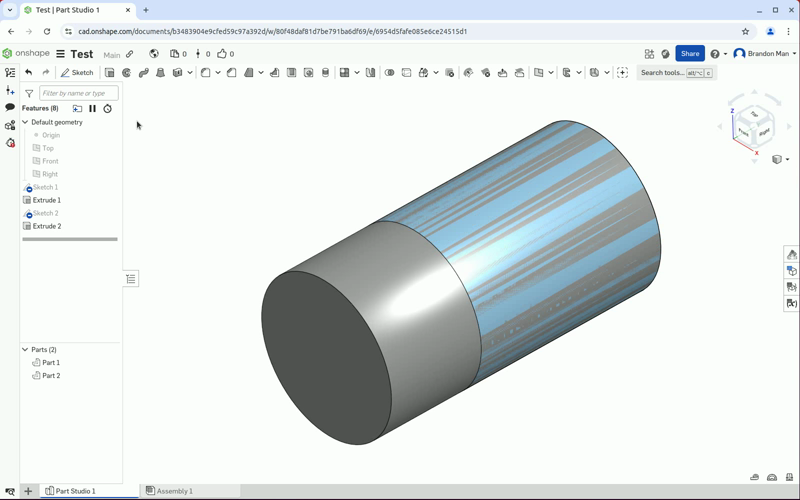
key(down, 2)
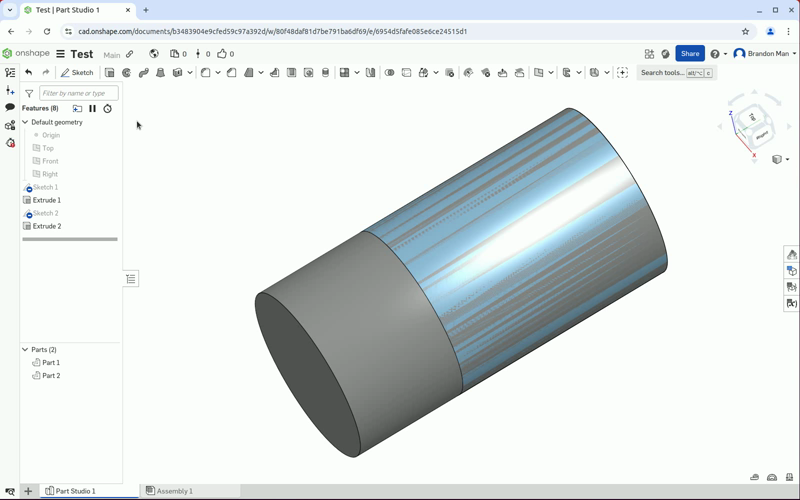
key(up, 2)
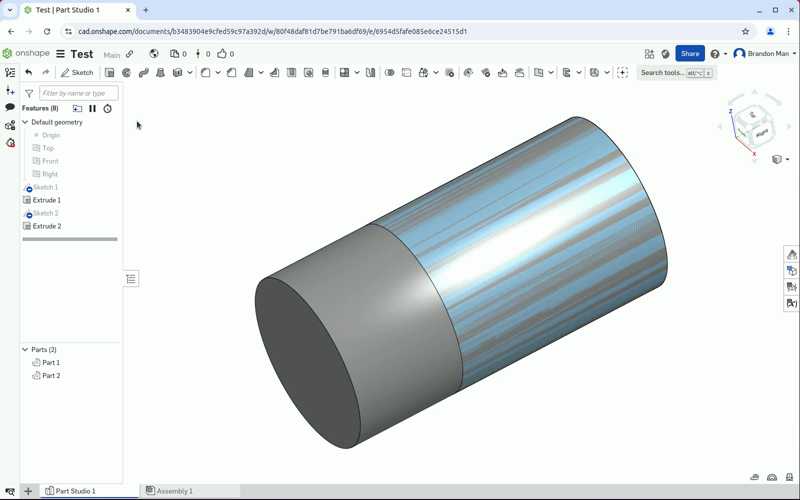
key(right, 2)
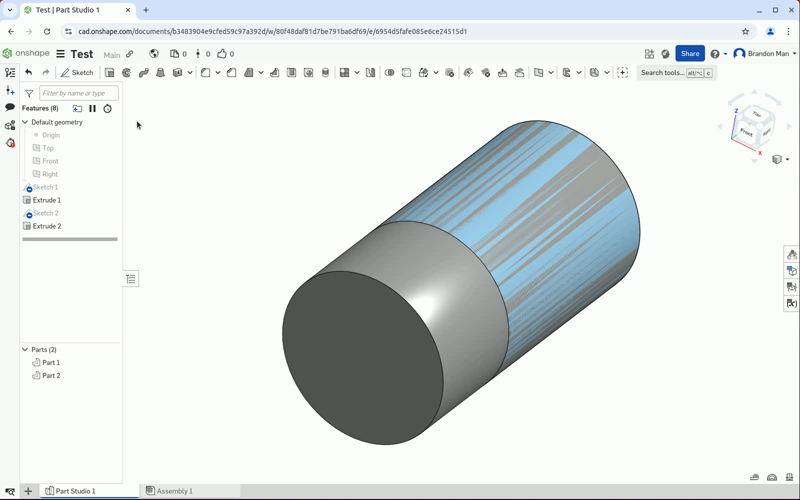
mouse_move(73, 189)
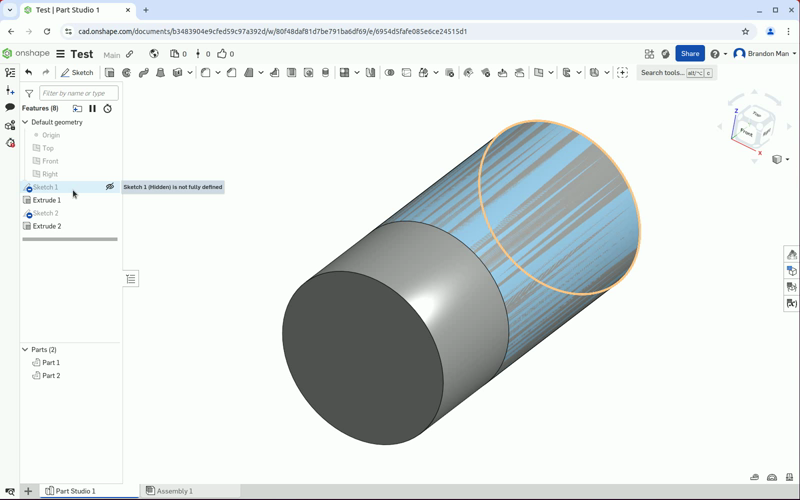
click(73, 189)